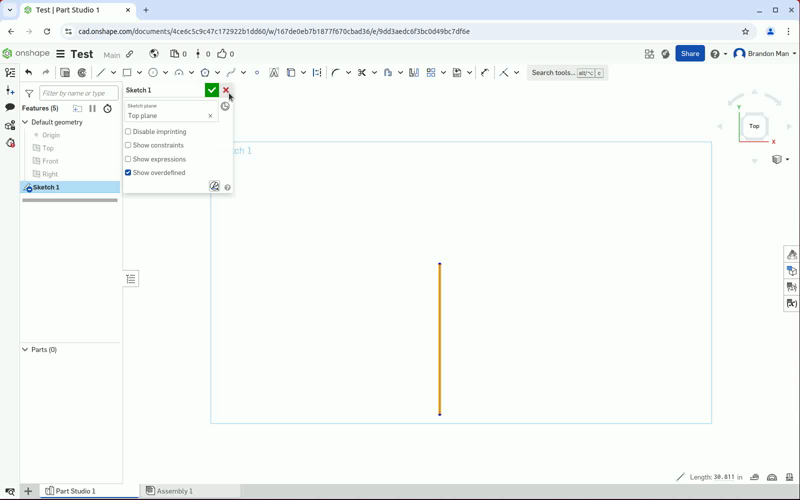
key(shift+h)
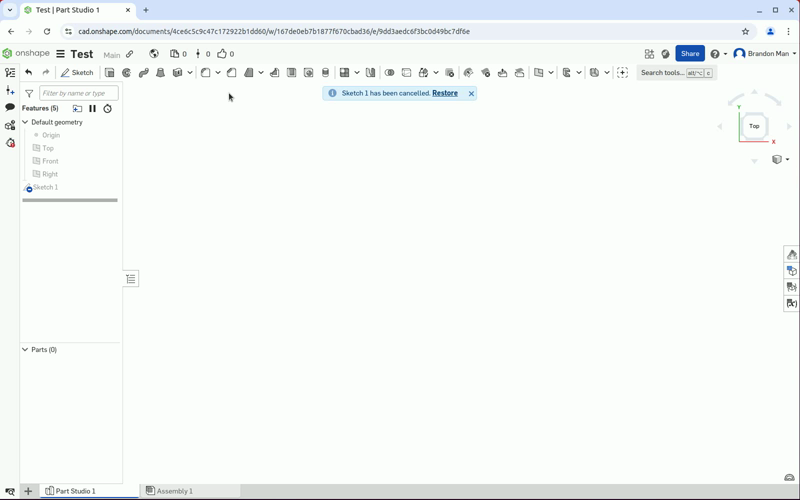
mouse_move(73, 352)
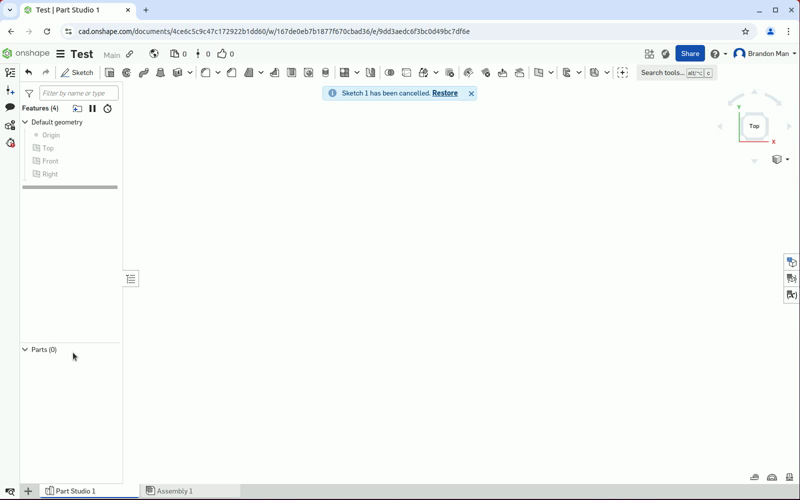
key(y)
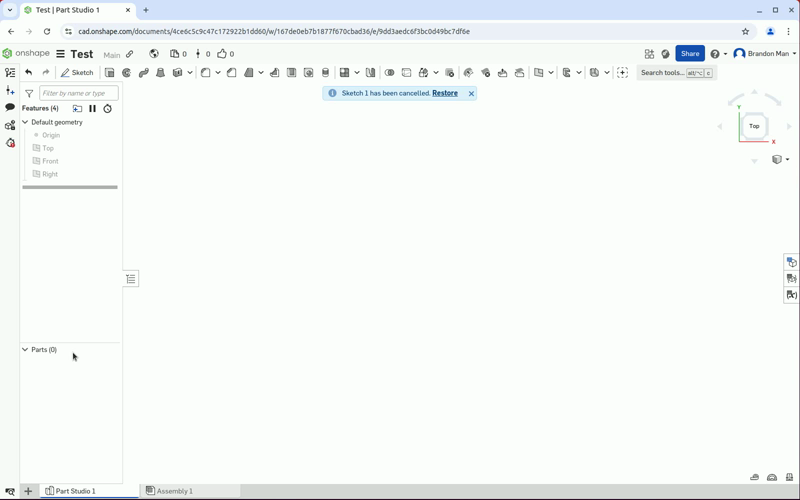
key(shift+p)
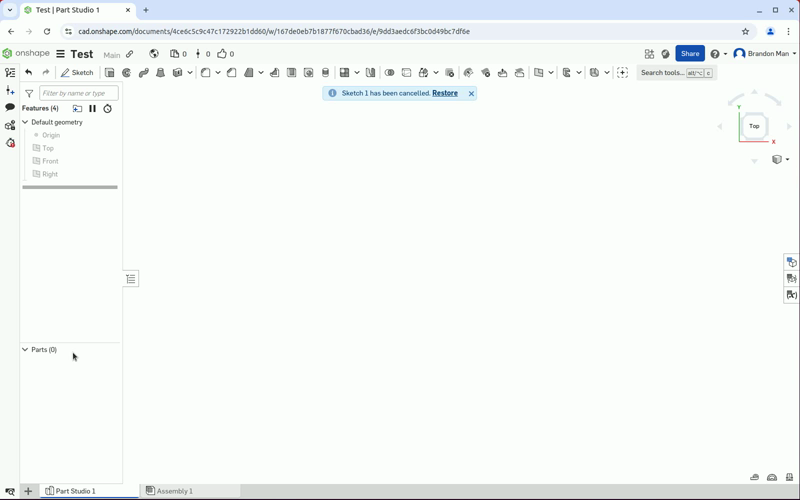
key(space)
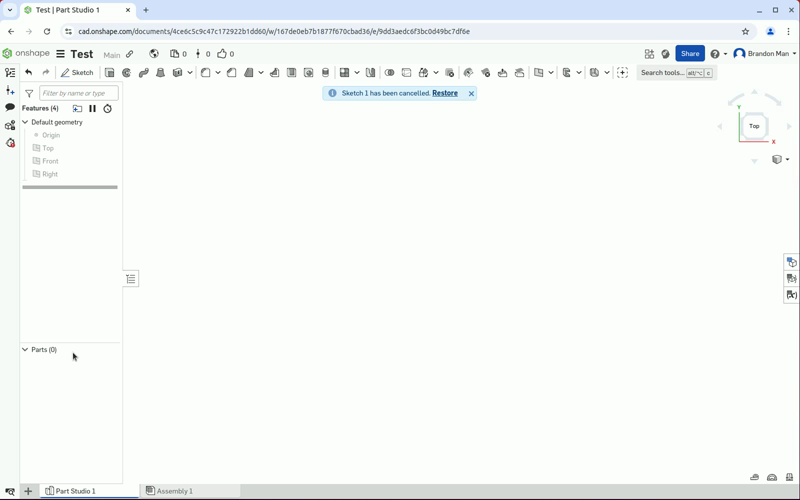
key_down(shift)
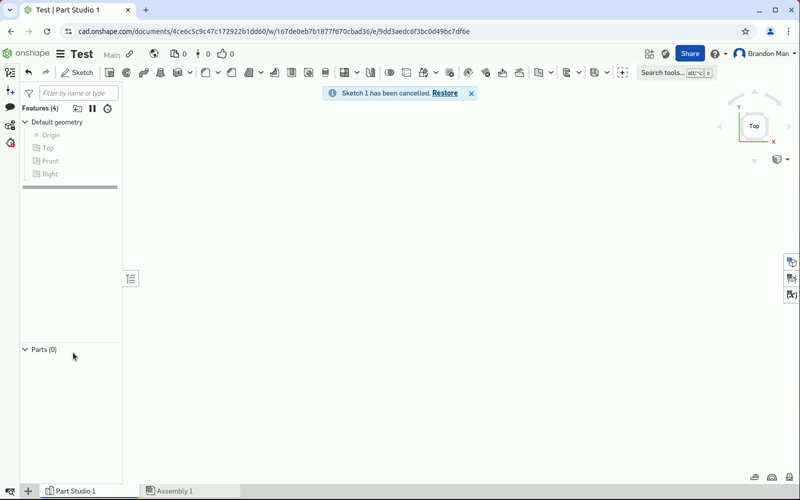
key(up)
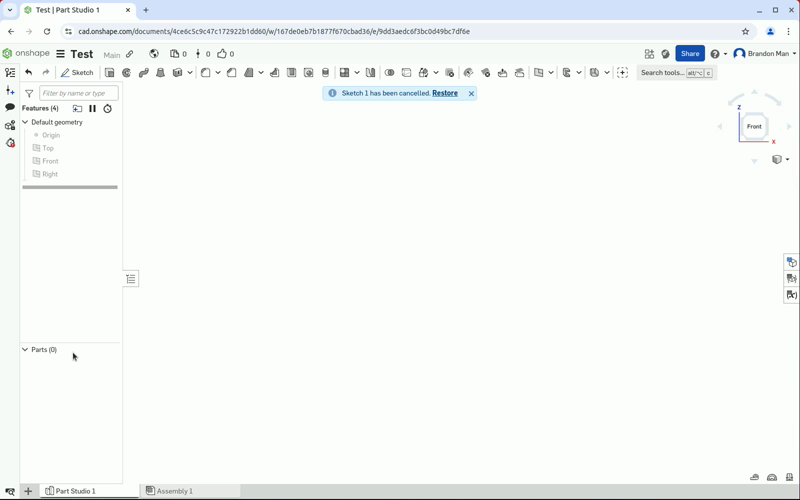
key_up(shift)
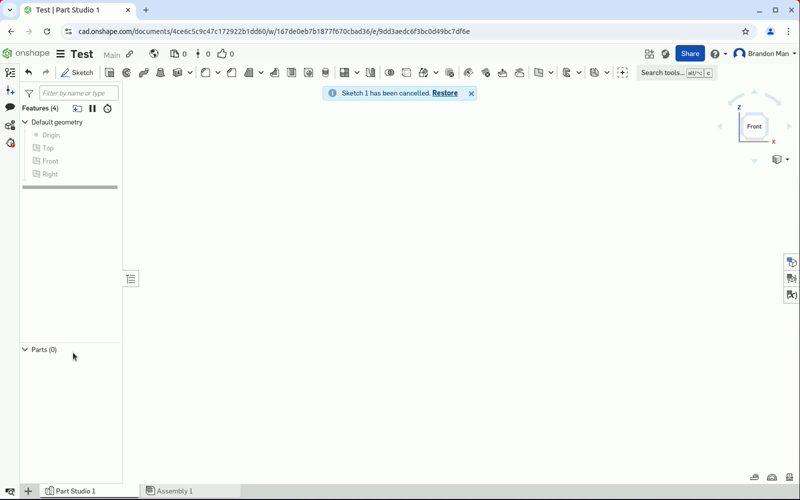
mouse_move(73, 352)
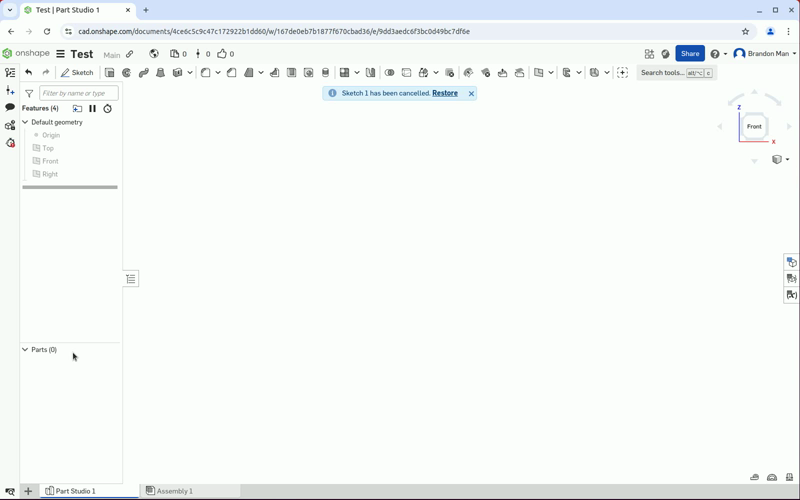
key(shift+y)
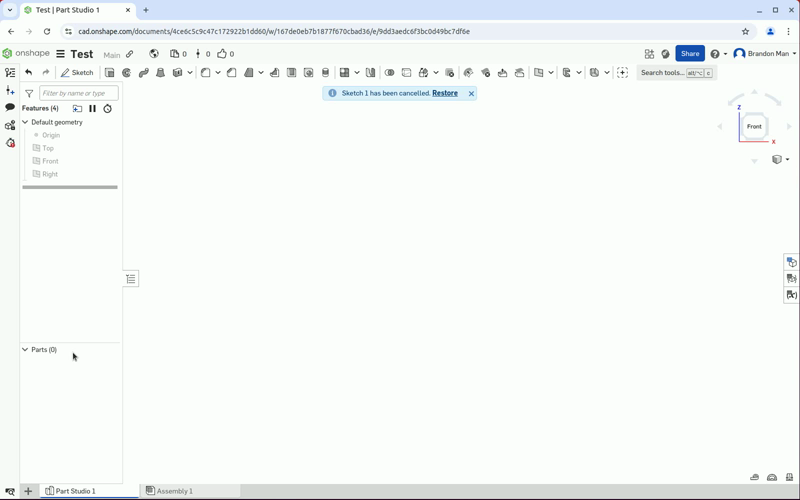
key(shift+s)
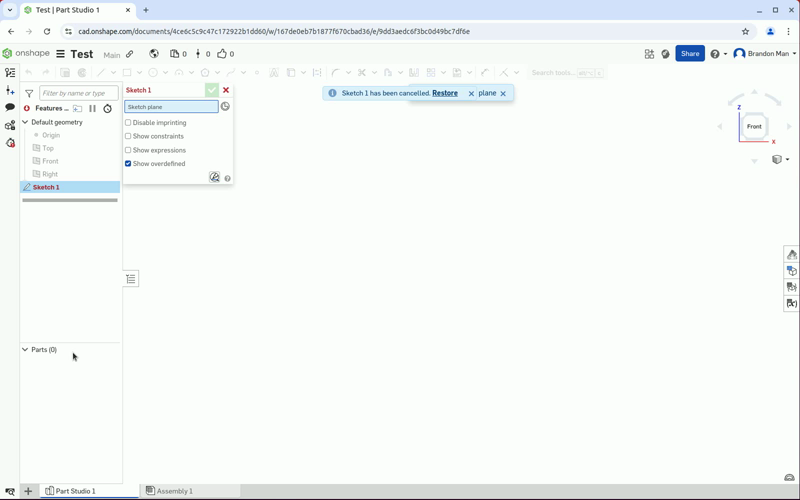
mouse_move(73, 163)
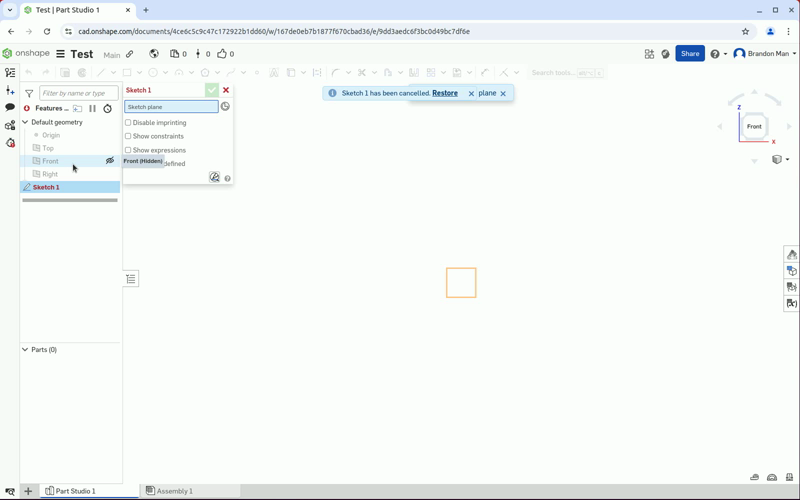
click(73, 163)
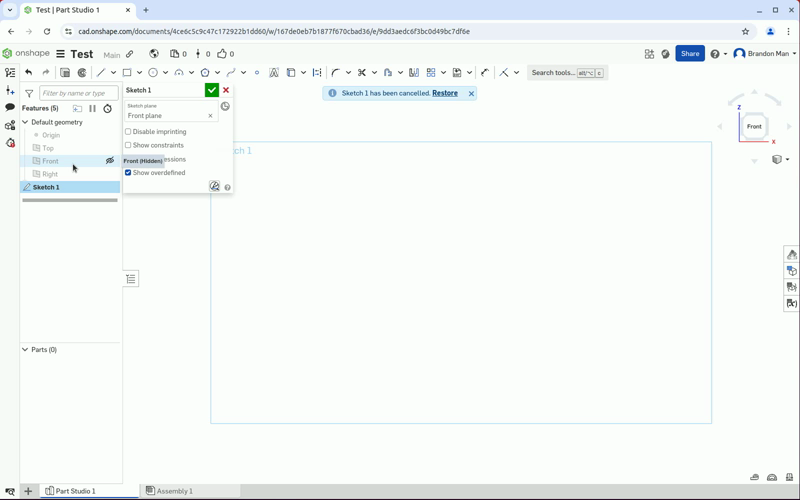
mouse_move(73, 352)
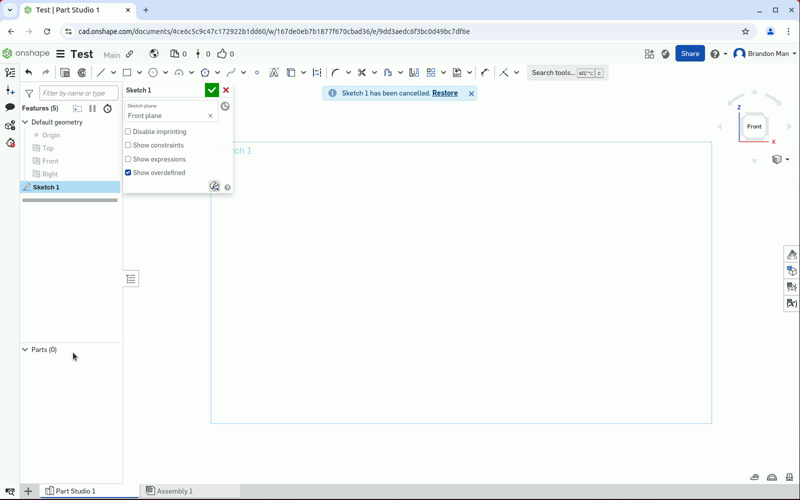
key(y)
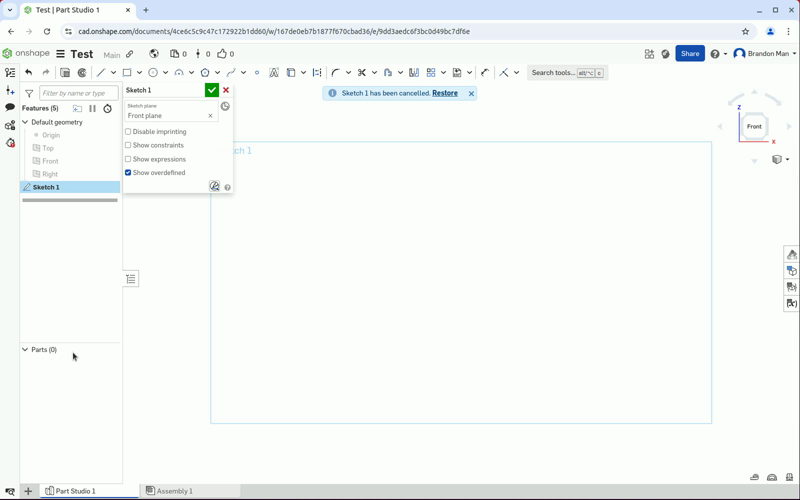
key(c)
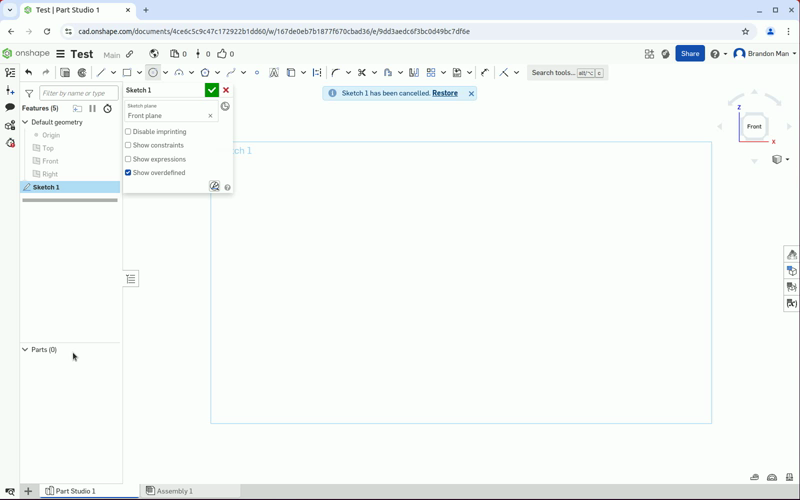
key_down(shift)
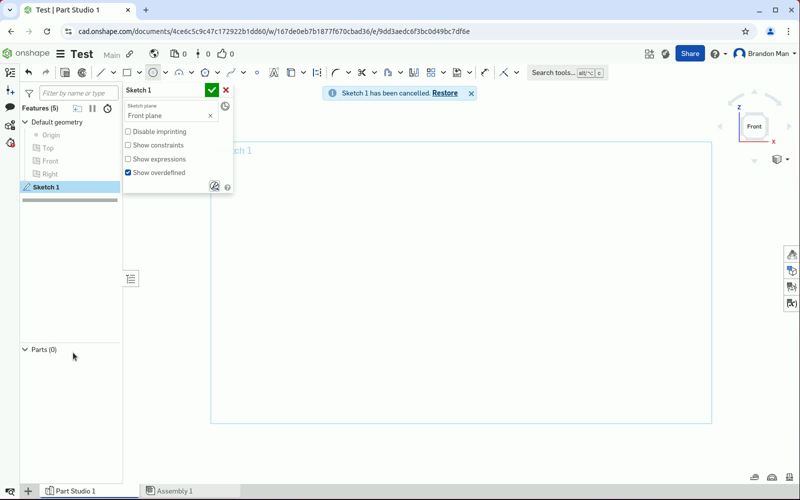
mouse_move(461, 282)
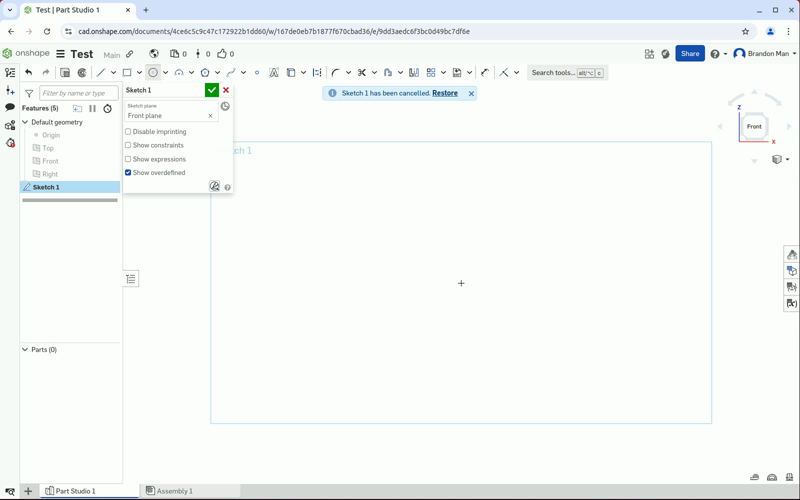
click(461, 282)
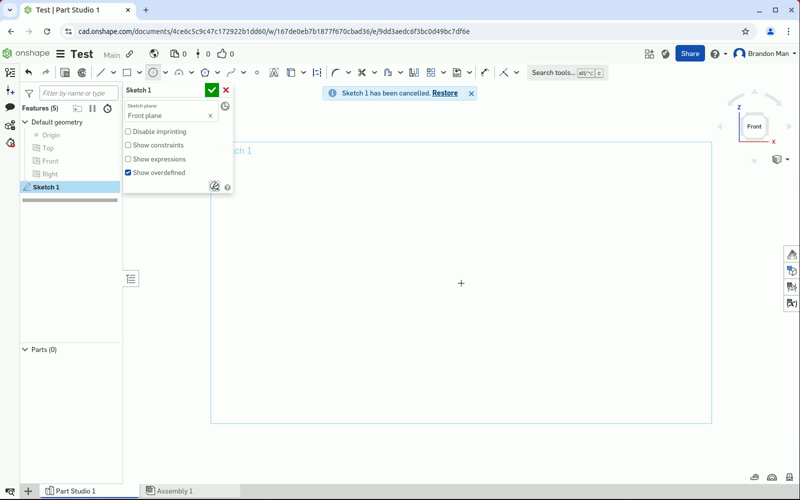
key_up(shift)
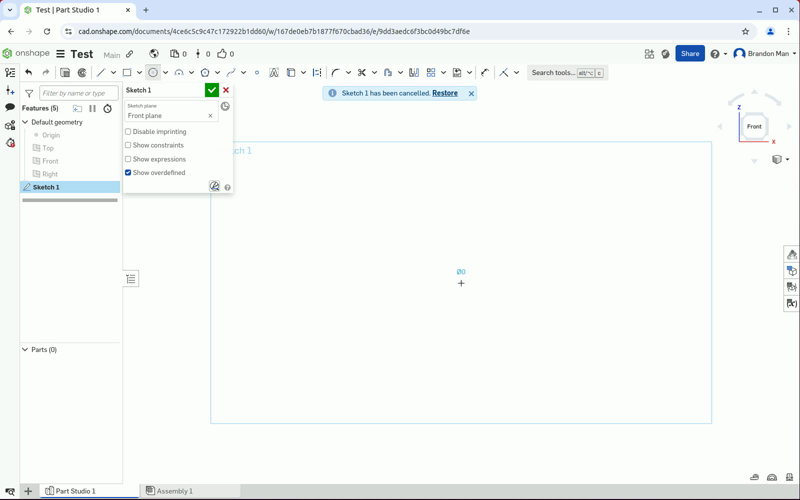
mouse_move(520, 282)
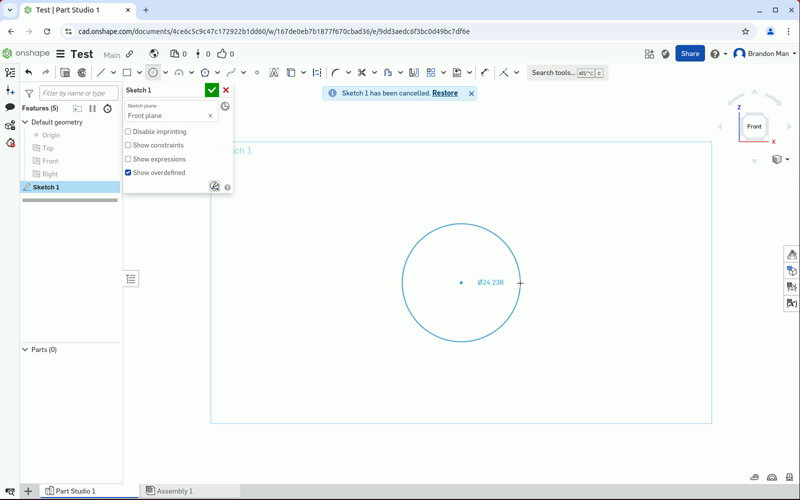
click(520, 282)
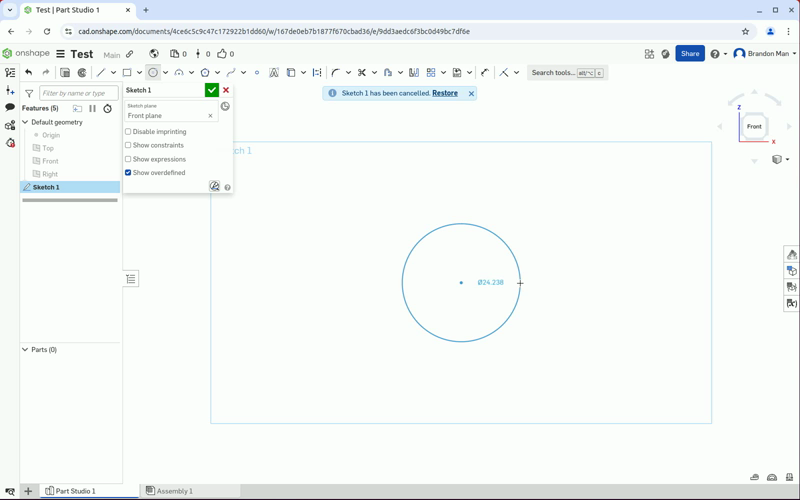
key(esc)
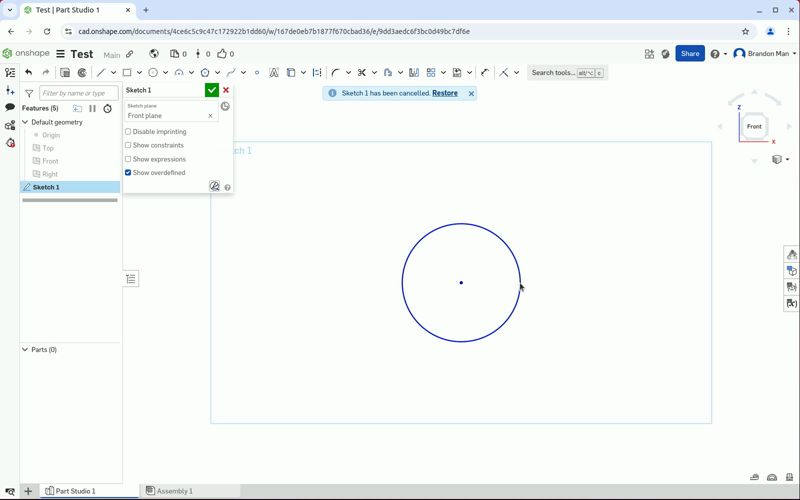
mouse_move(450, 327)
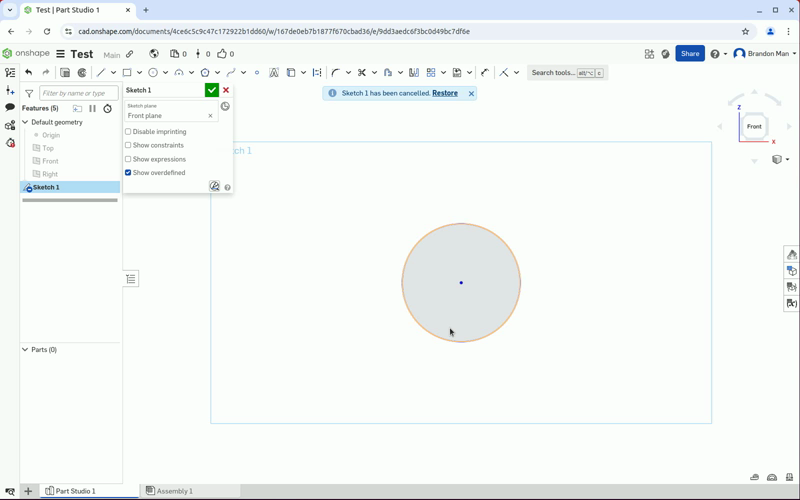
click(450, 327)
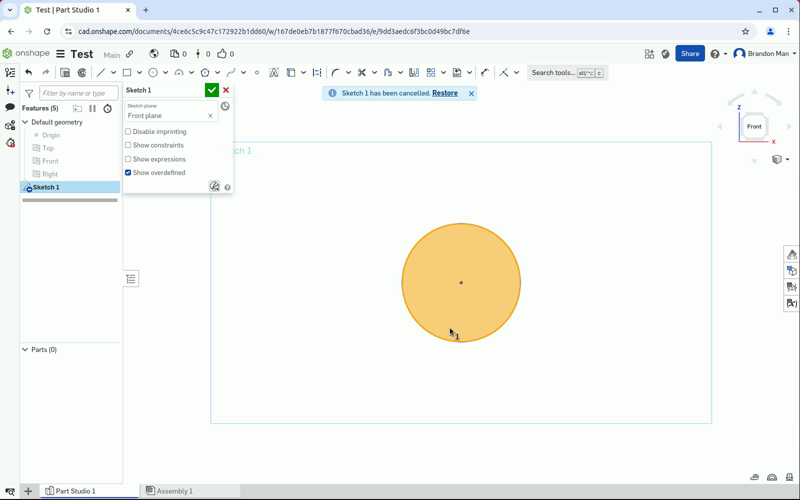
mouse_move(73, 352)
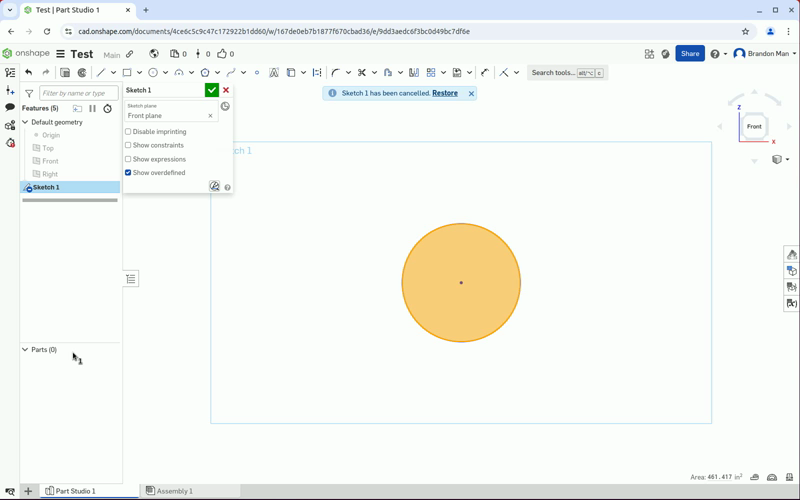
key(shift+y)
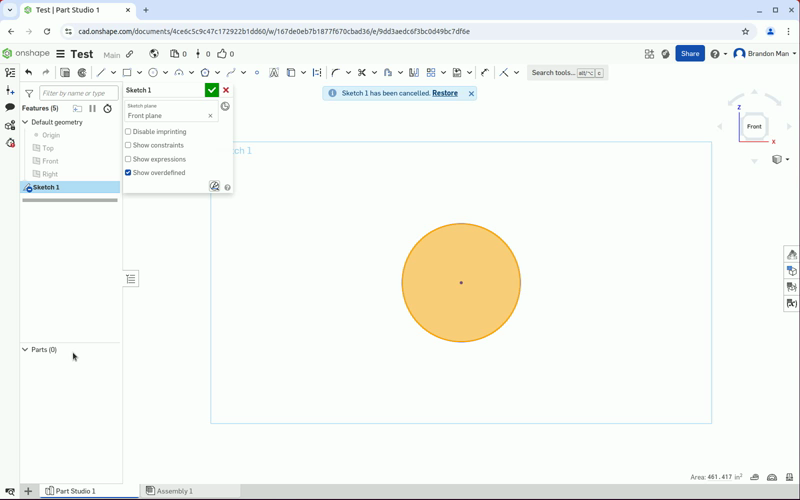
key(shift+e)
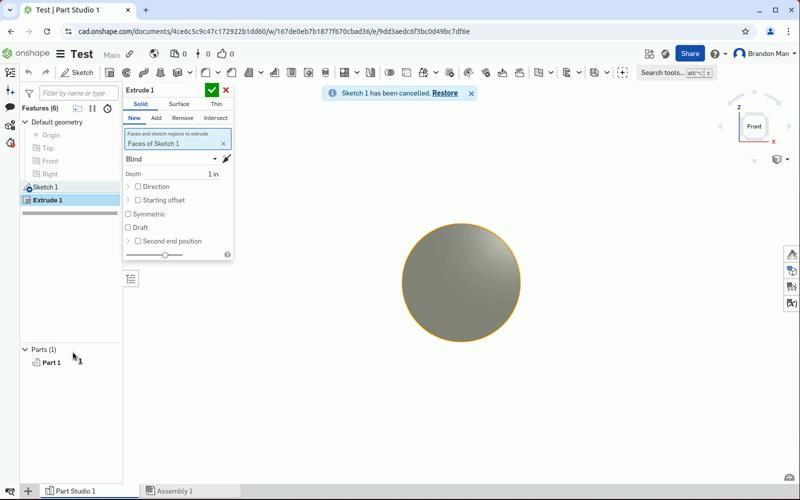
mouse_move(143, 106)
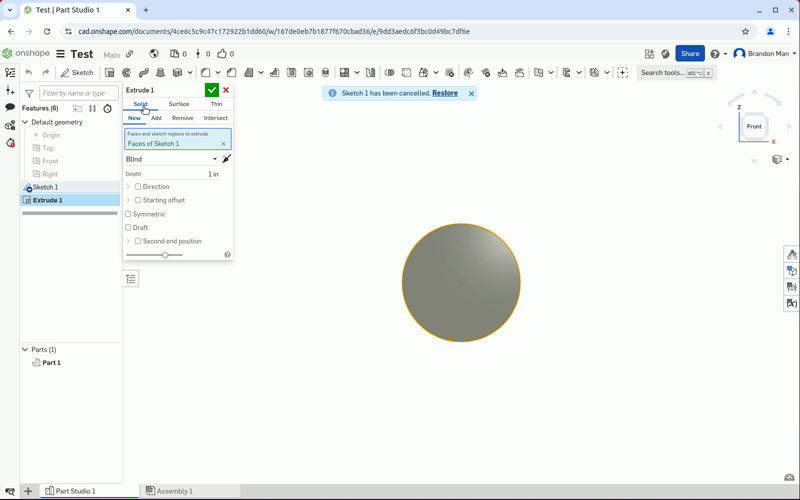
click(143, 106)
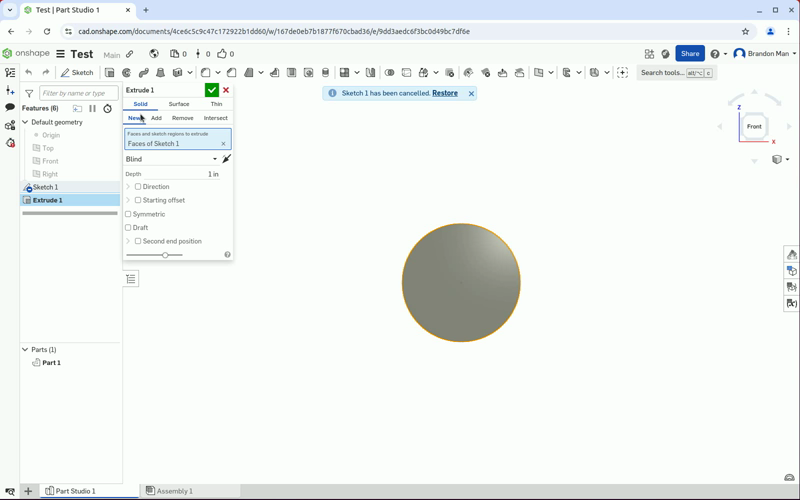
mouse_move(137, 120)
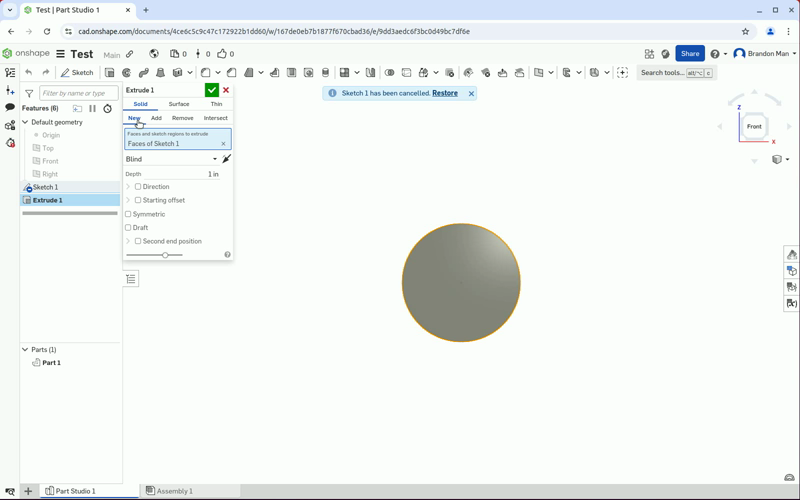
click(137, 120)
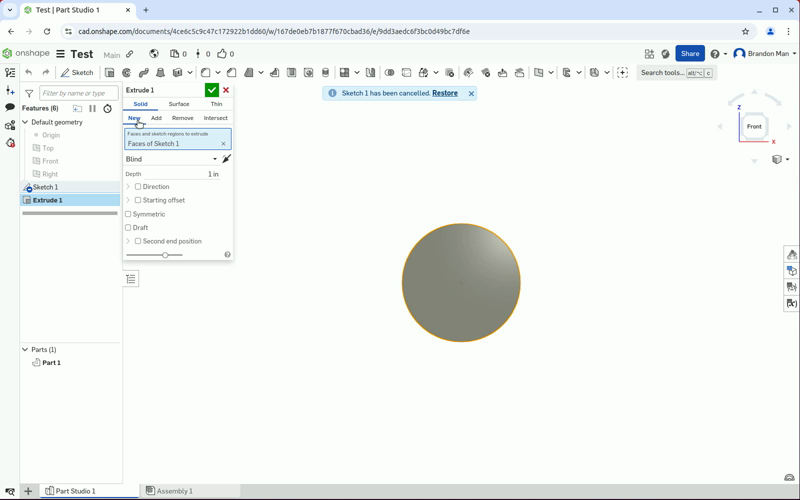
key(tab, 4)
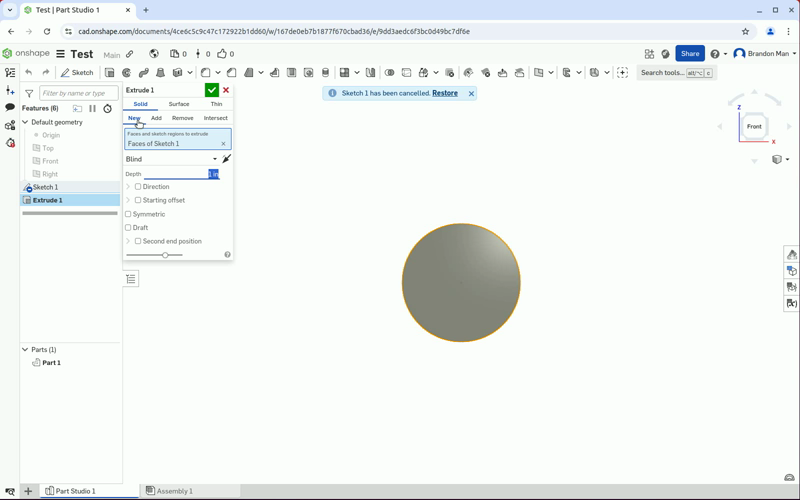
text(12.036)
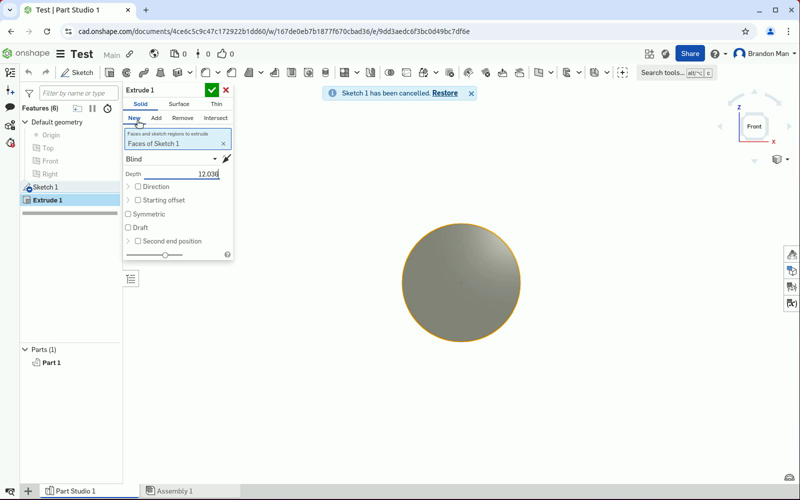
key(tab, 3)
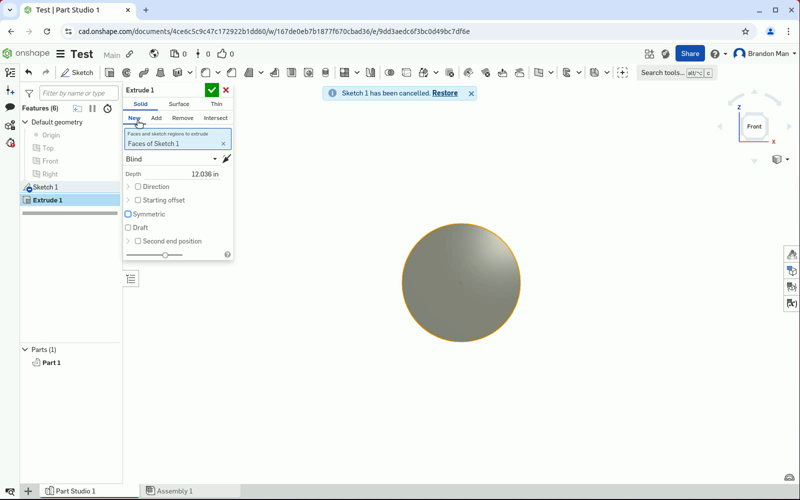
key(space)
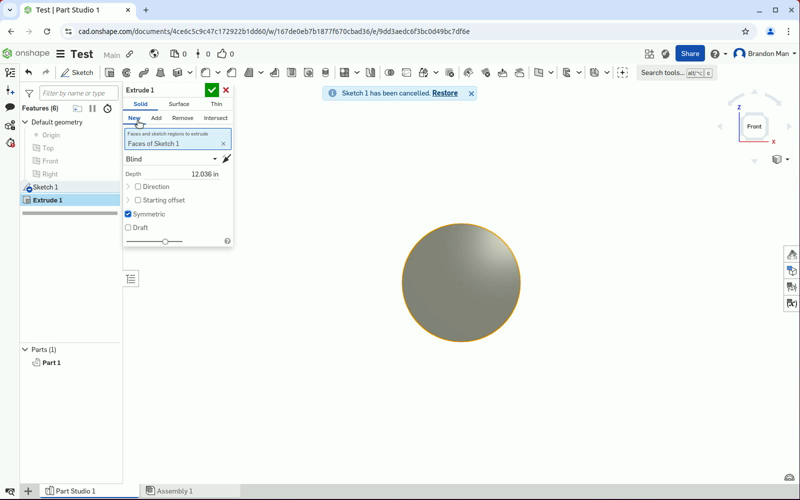
key(enter)
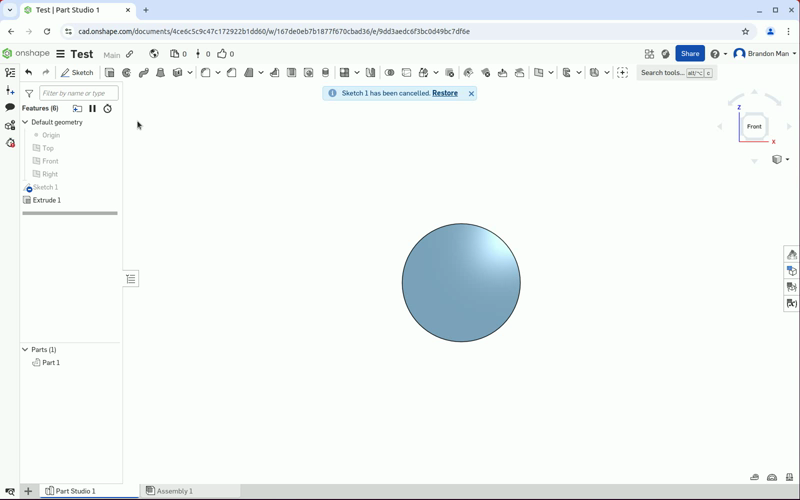
key(shift+h)
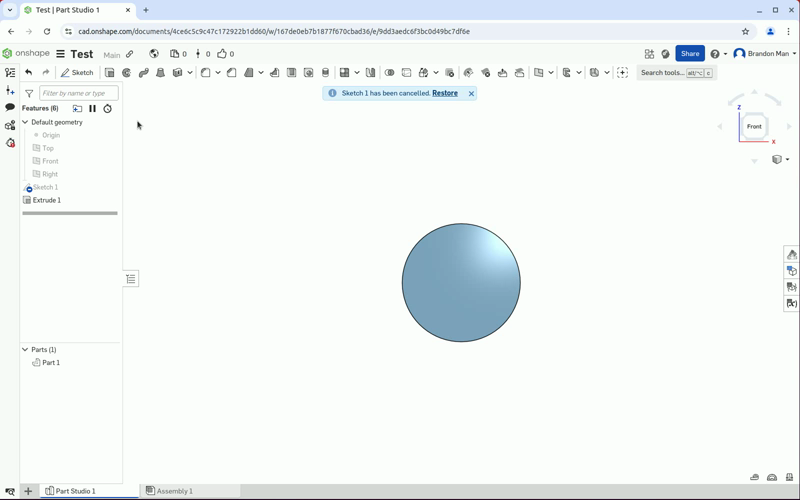
key(shift+h)
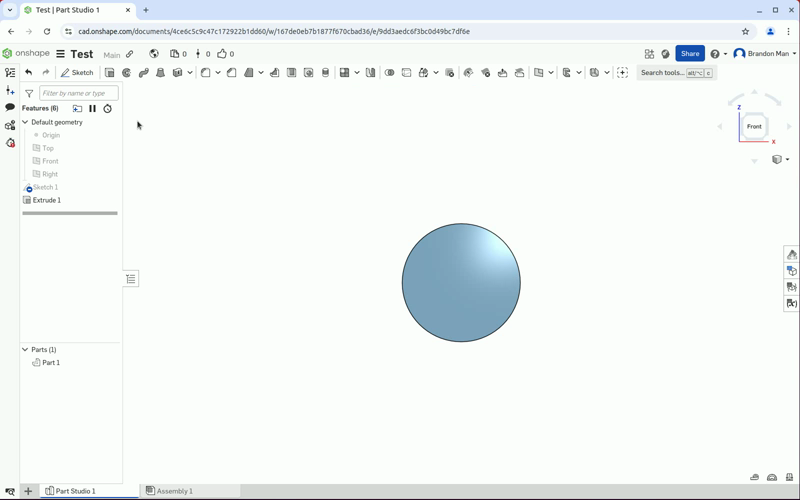
mouse_move(73, 189)
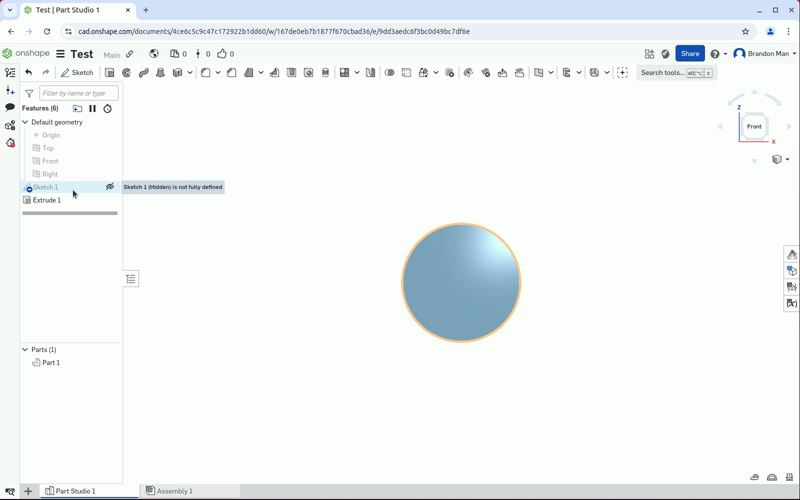
click(73, 189)
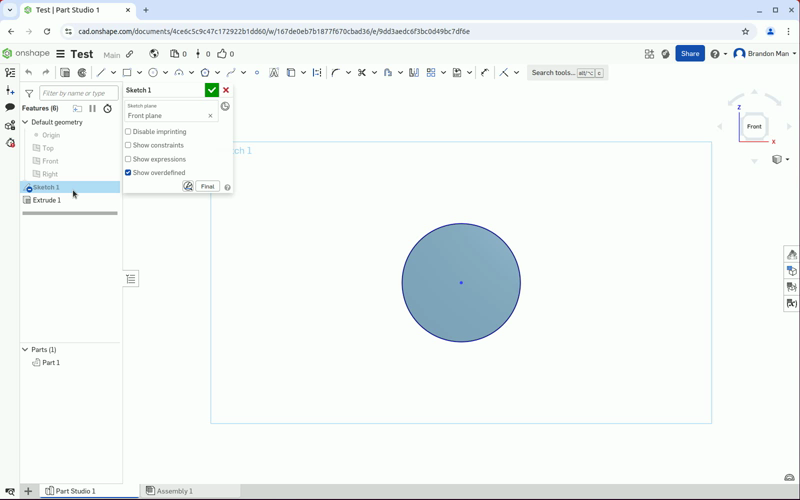
mouse_move(229, 92)
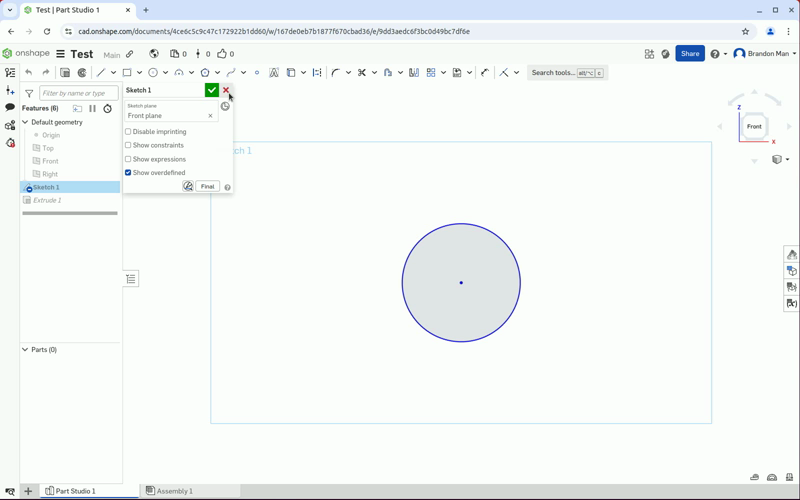
click(229, 92)
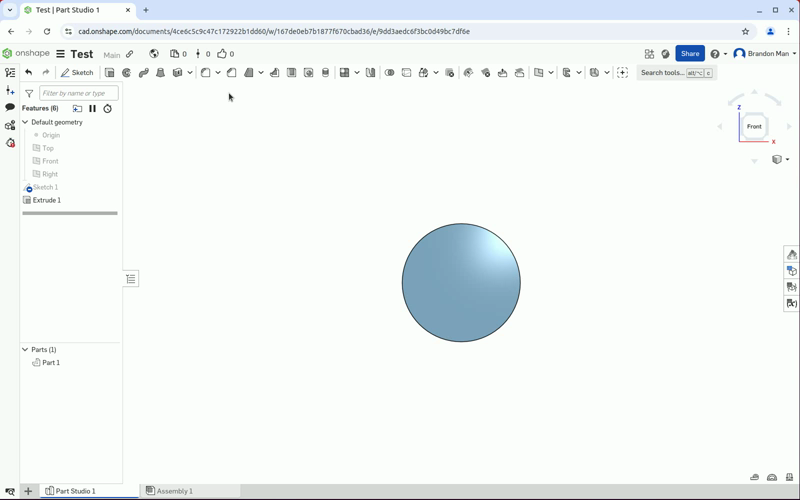
mouse_move(541, 75)
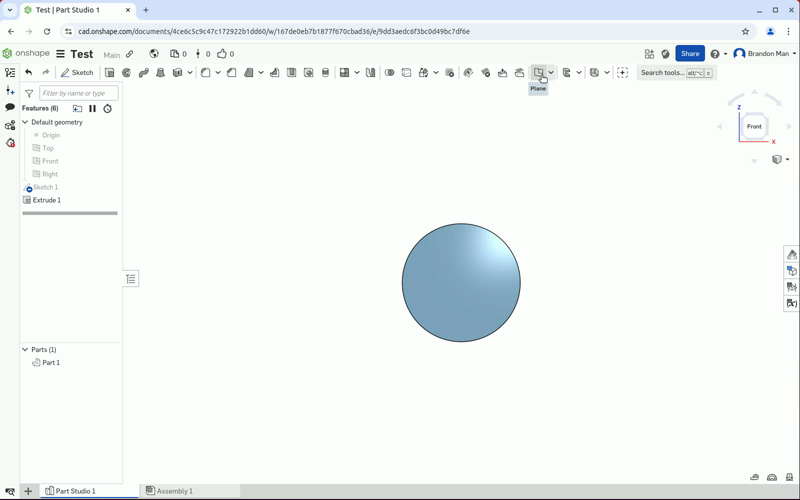
click(541, 75)
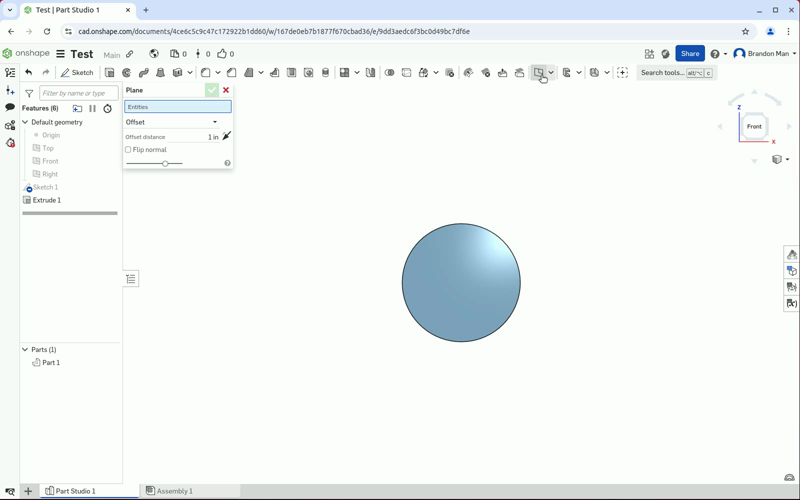
mouse_move(73, 163)
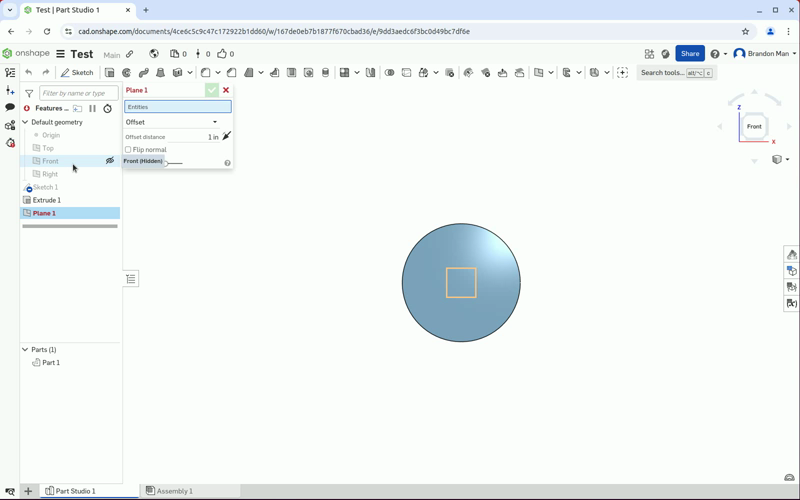
click(73, 163)
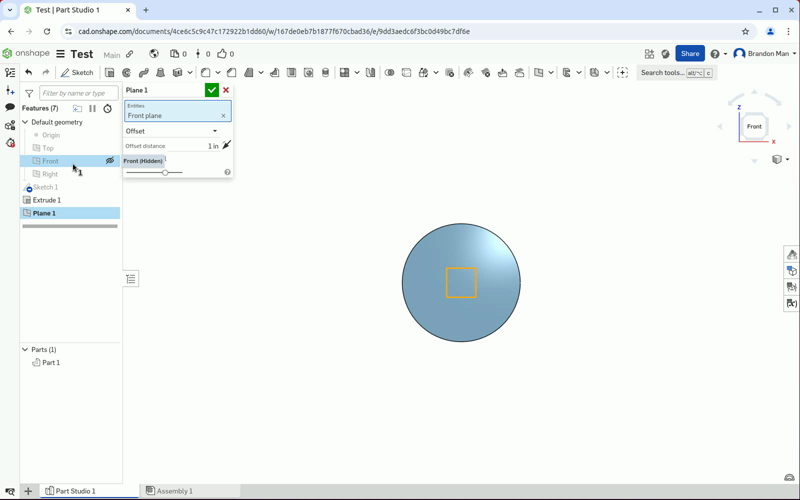
key(tab, 2)
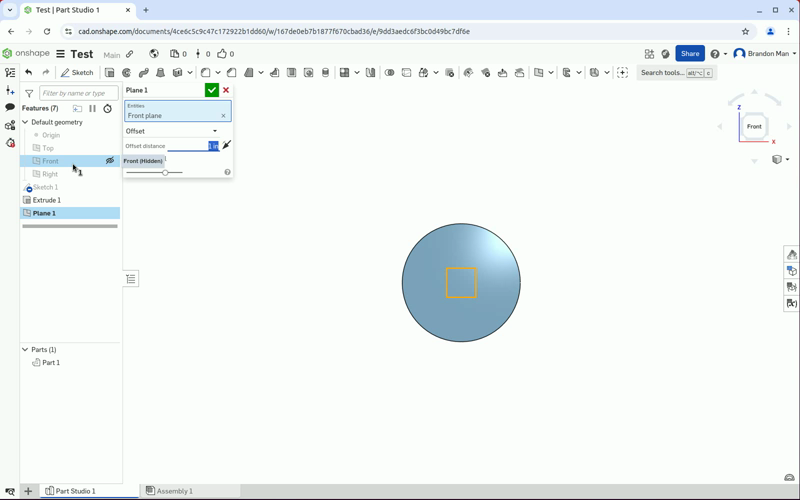
text(6.008)
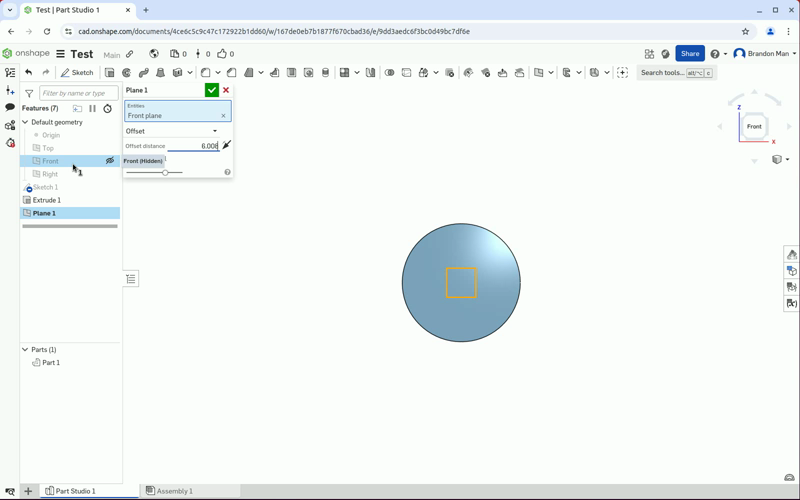
key(enter, 2)
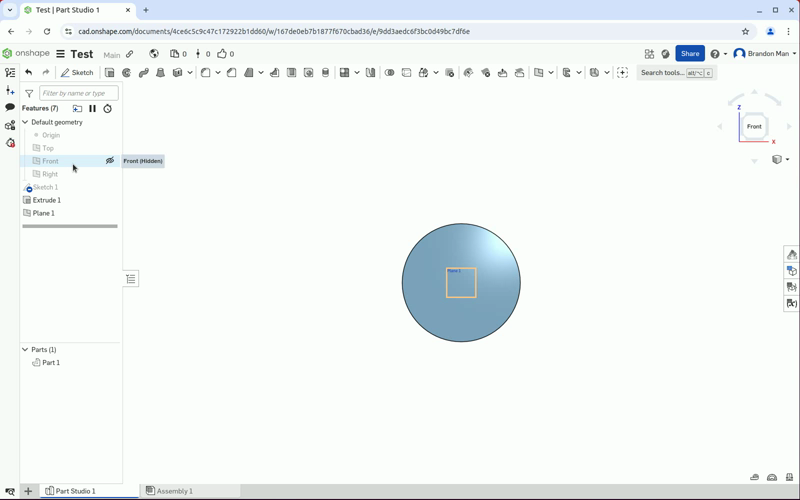
key(shift+s)
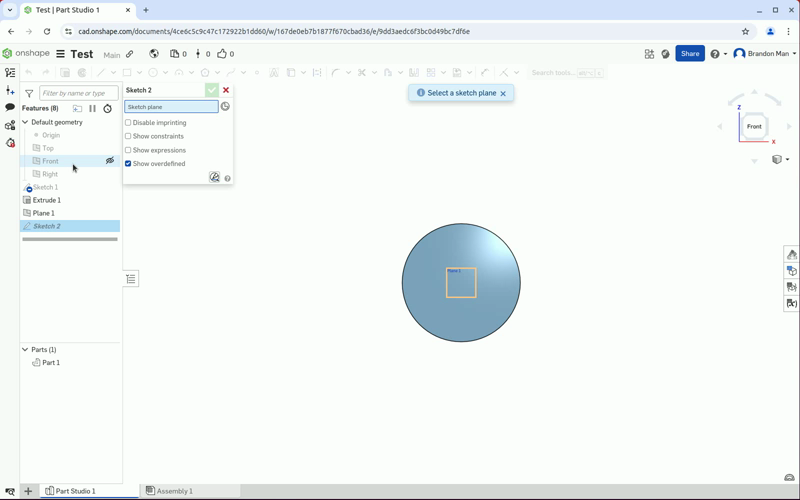
mouse_move(73, 215)
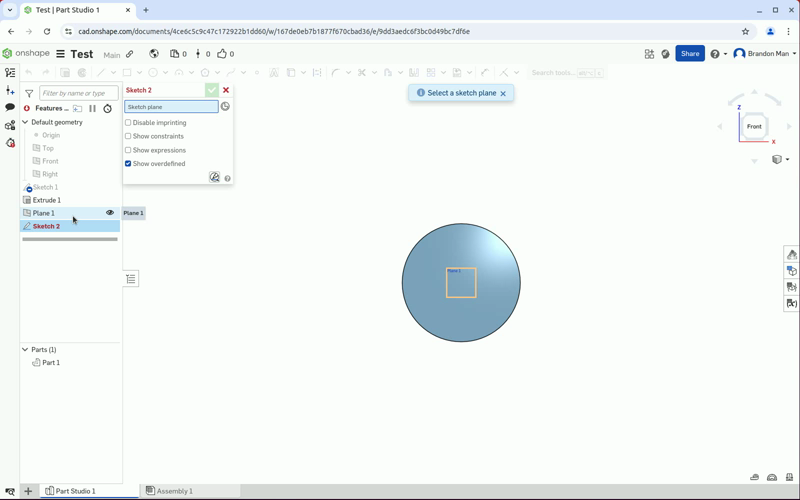
click(73, 215)
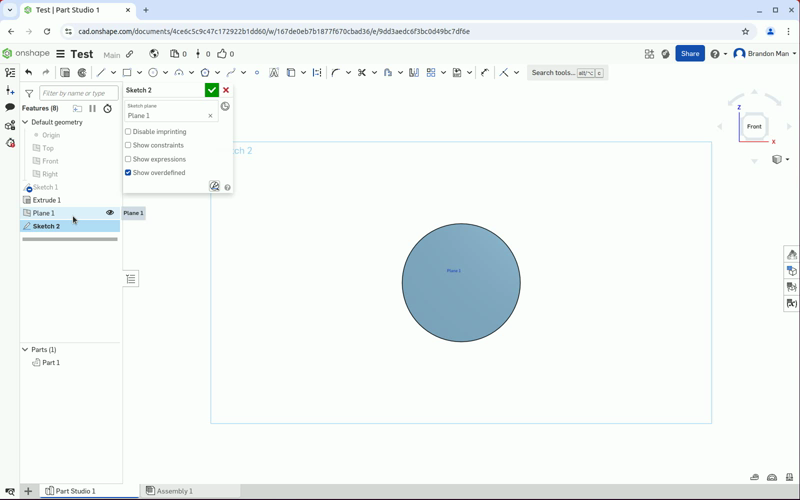
mouse_move(73, 352)
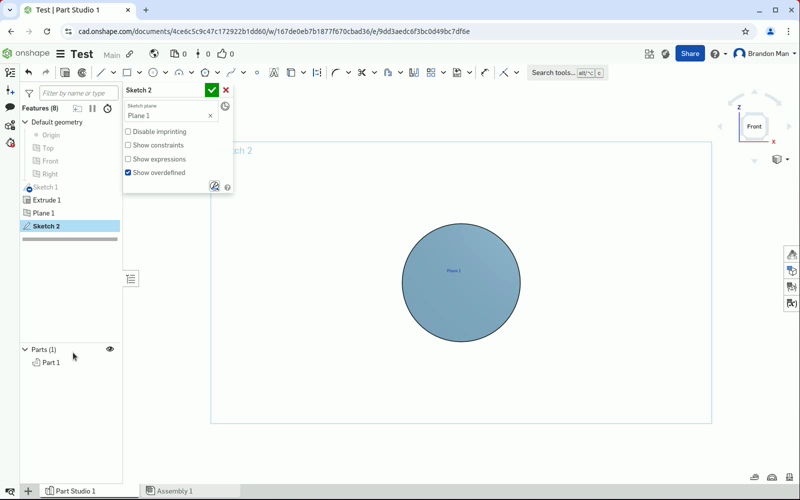
key(y)
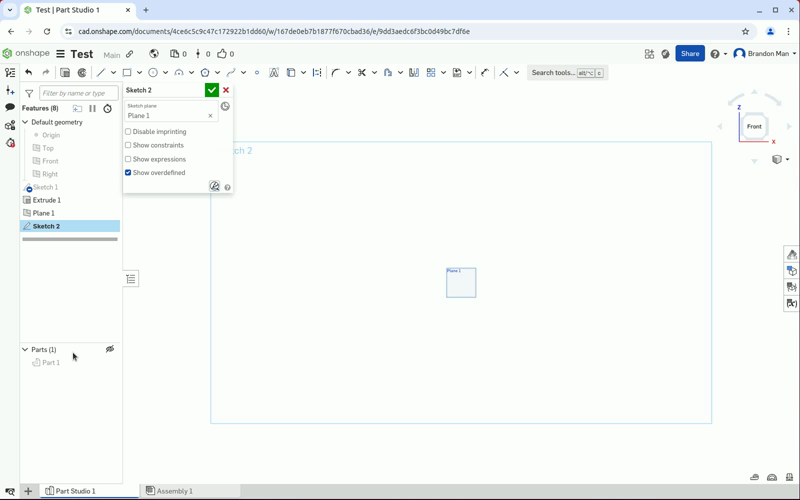
key(c)
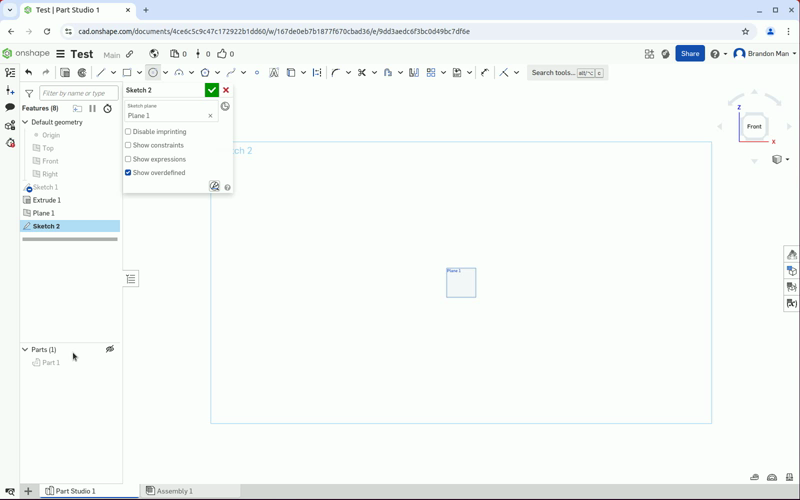
key_down(shift)
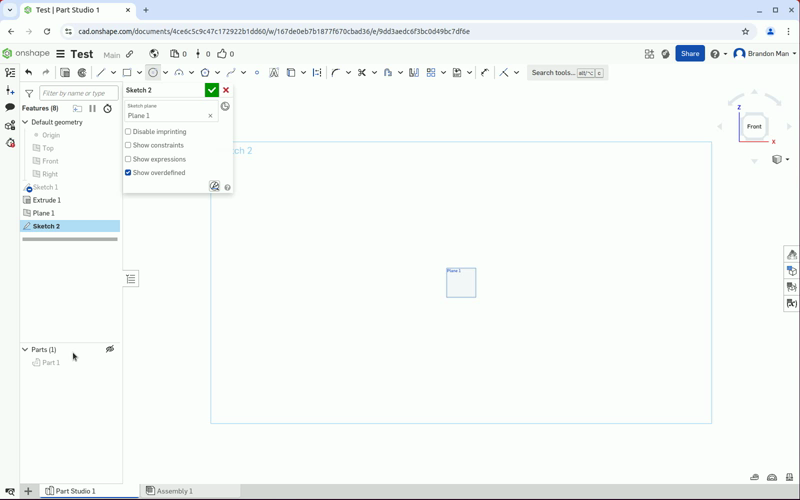
mouse_move(461, 262)
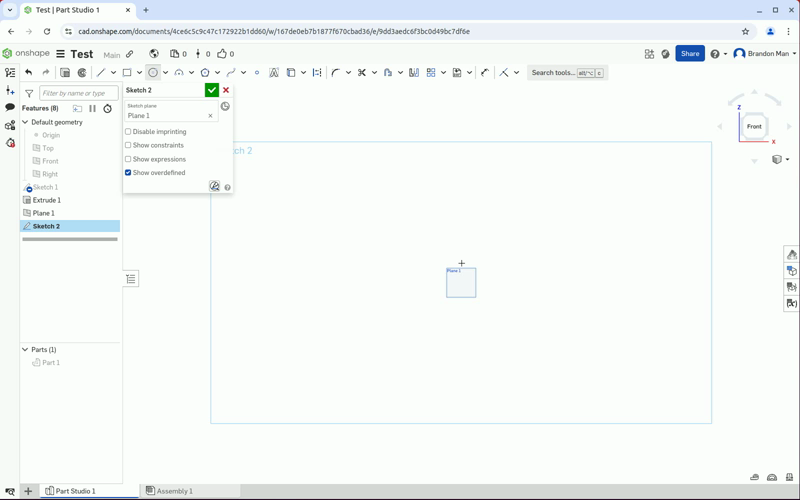
click(461, 262)
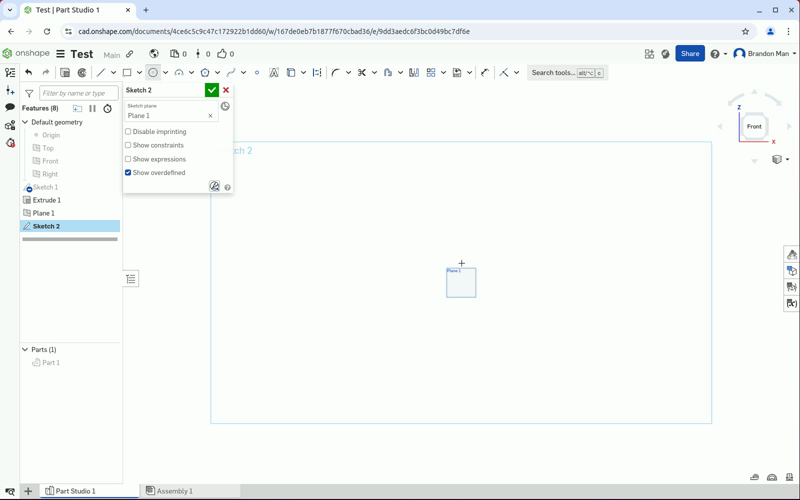
key_up(shift)
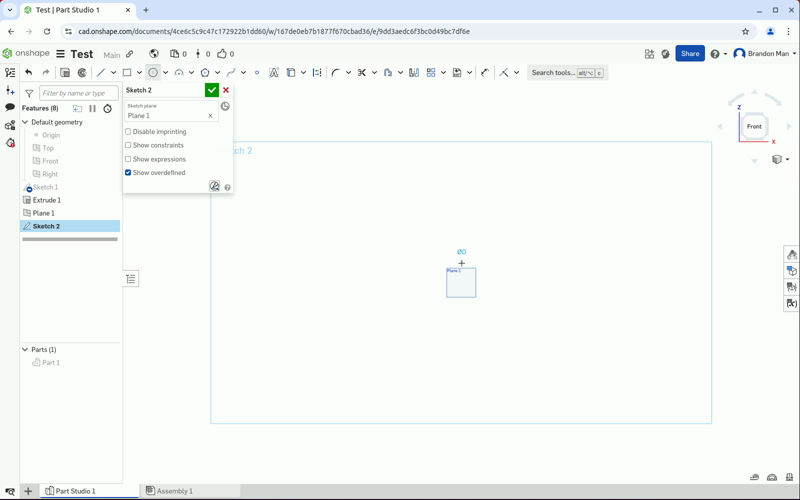
mouse_move(487, 262)
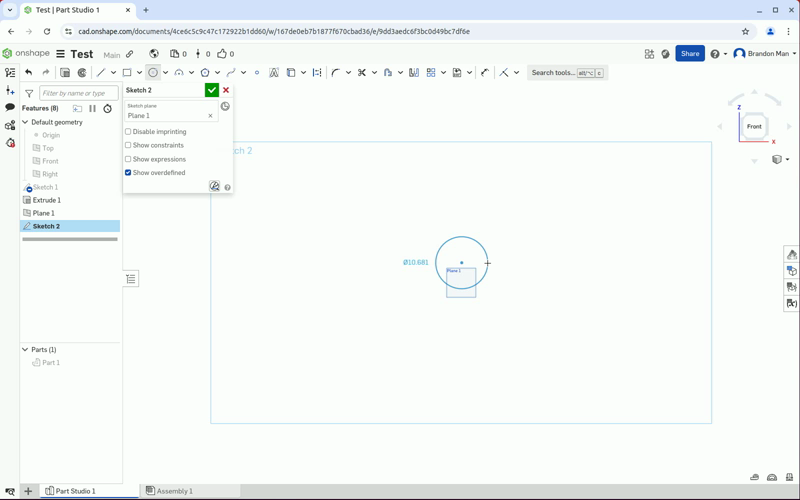
click(487, 262)
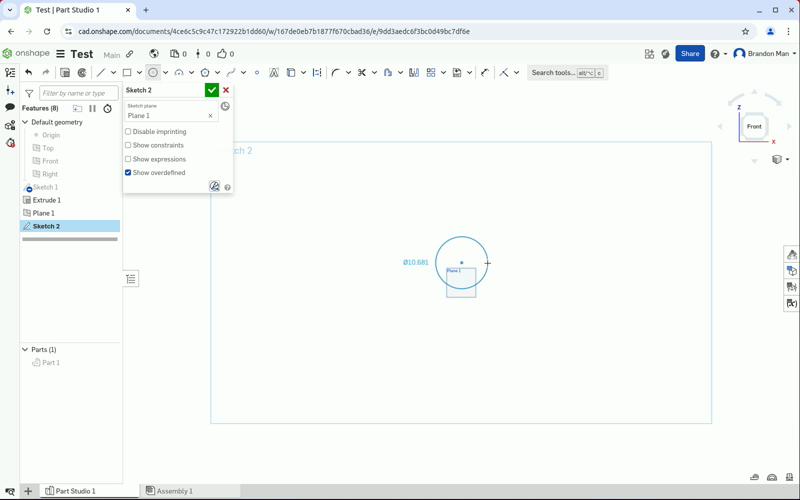
key(esc)
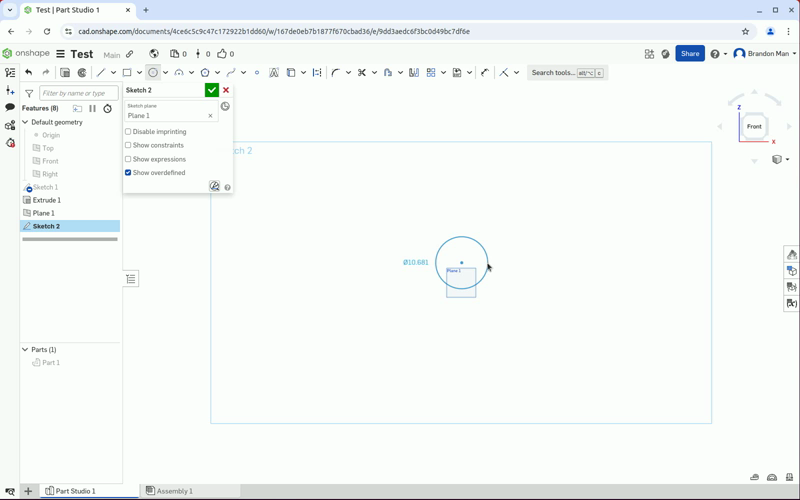
mouse_move(447, 268)
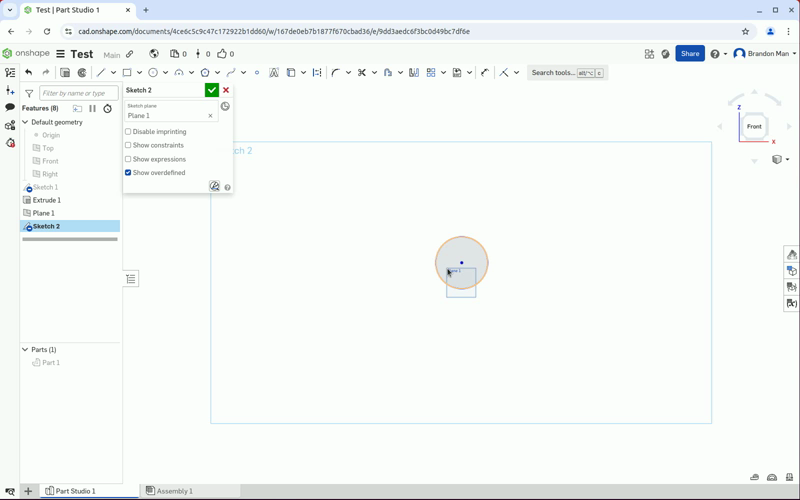
click(447, 268)
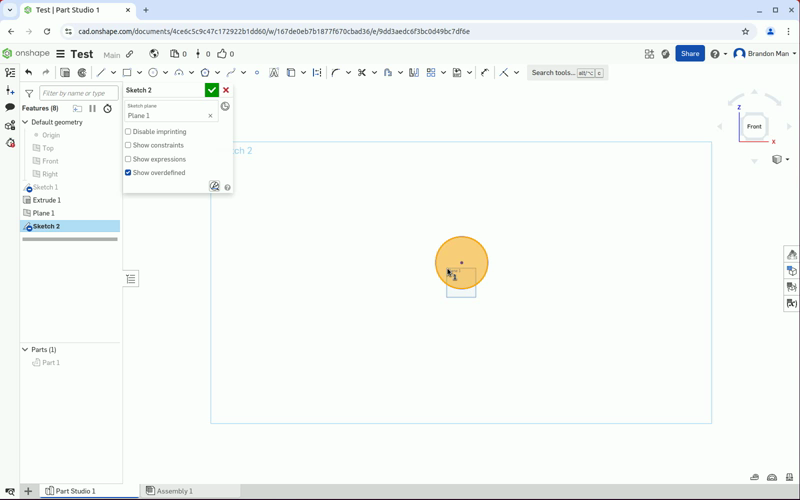
mouse_move(73, 352)
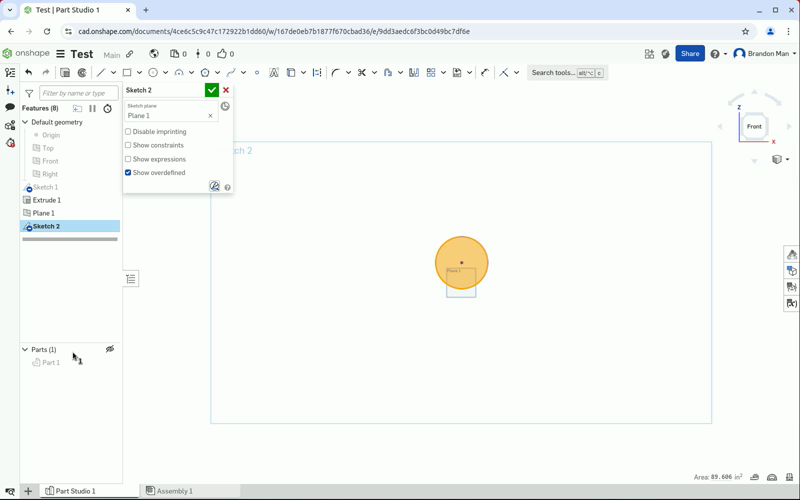
key(shift+y)
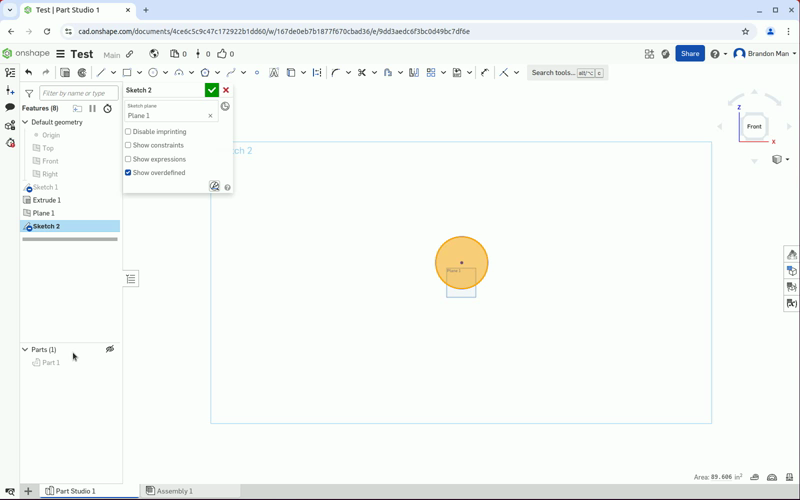
key(shift+e)
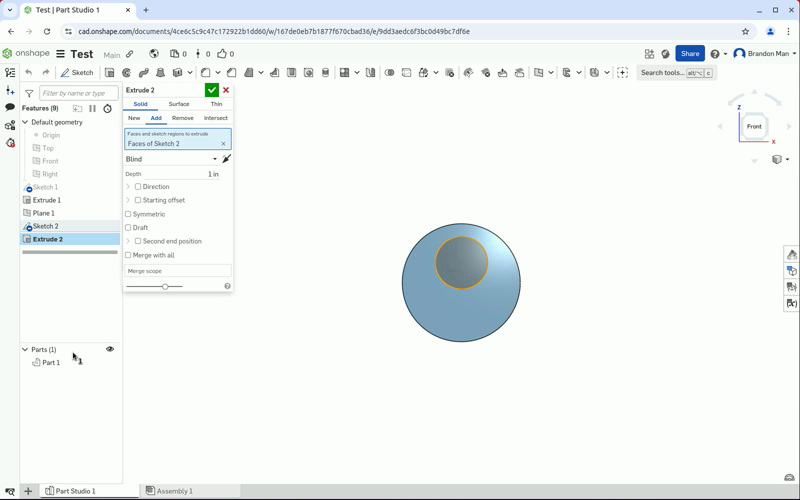
mouse_move(143, 106)
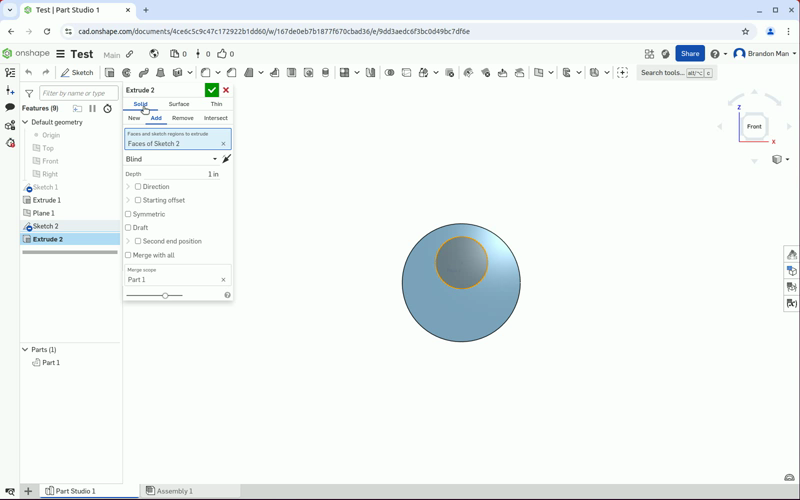
click(143, 106)
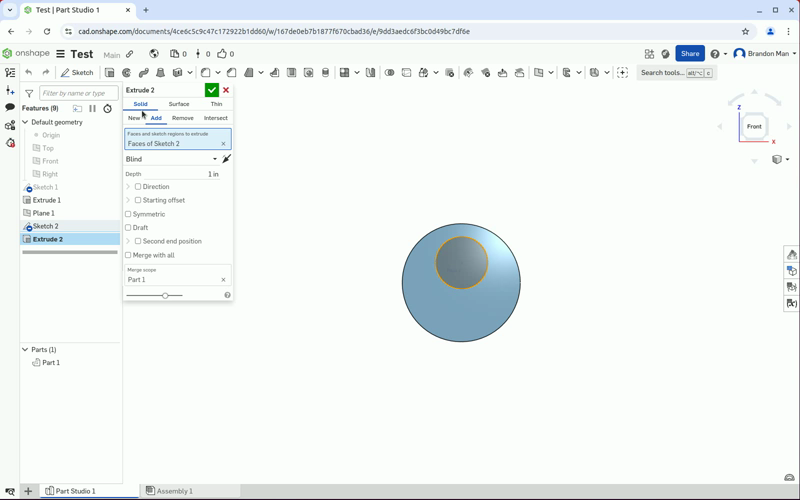
mouse_move(137, 120)
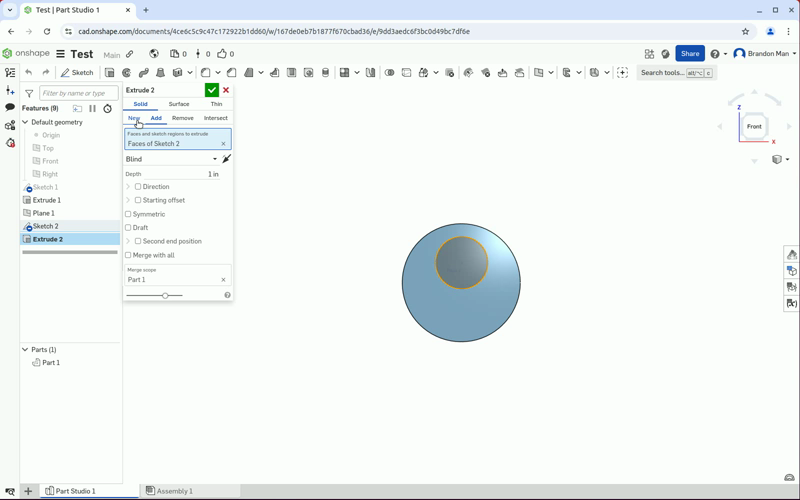
click(137, 120)
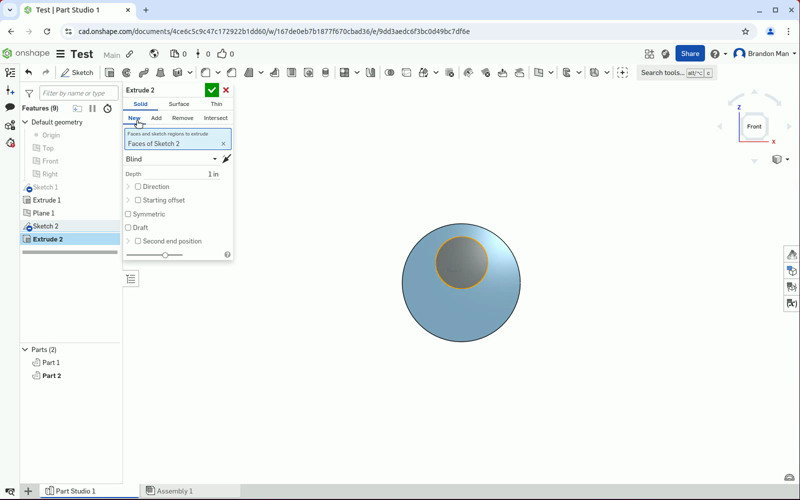
key(tab, 4)
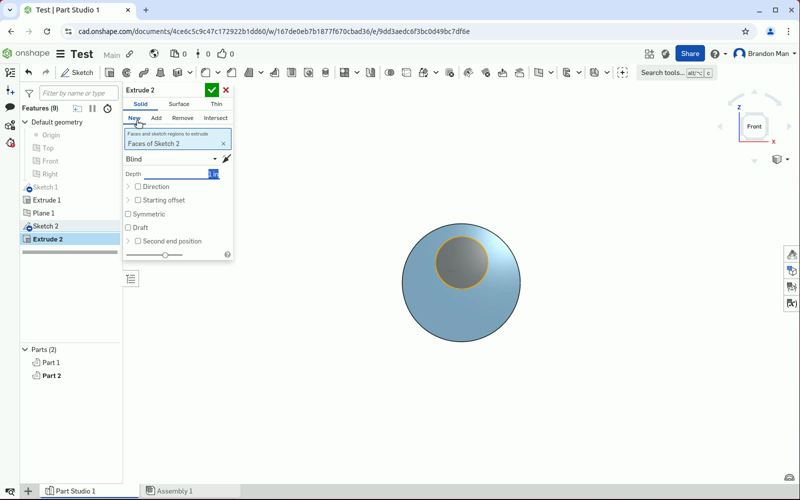
text(17.09)
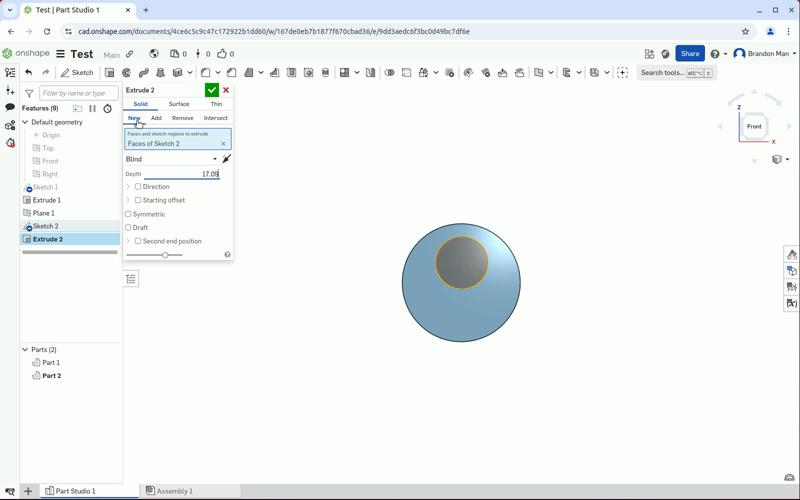
key(enter)
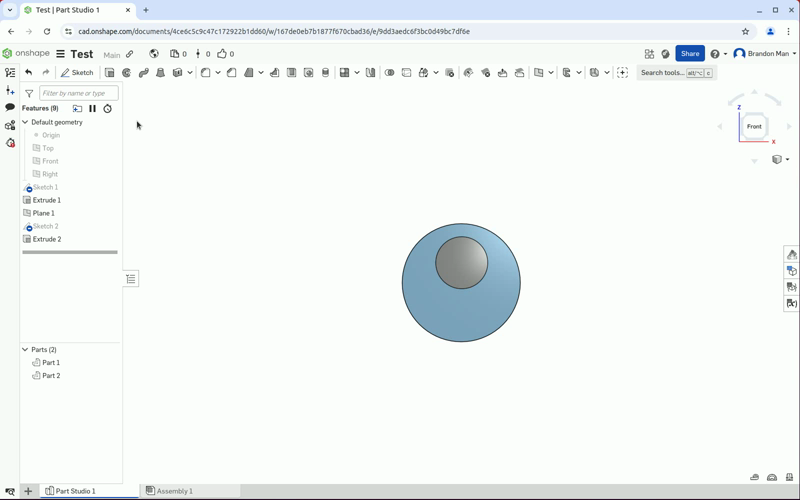
key(shift+h)
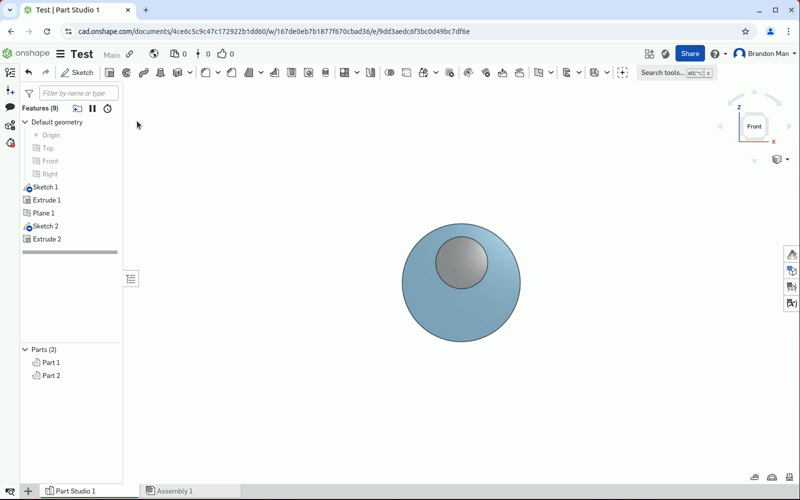
key(shift+h)
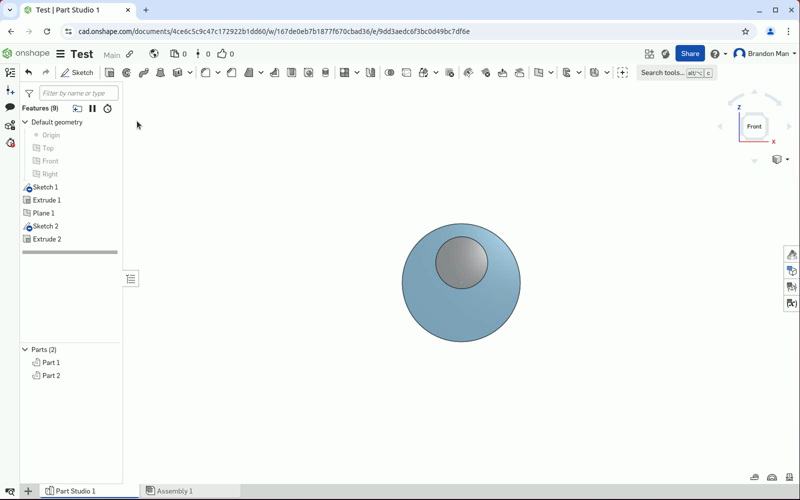
key(shift+7)
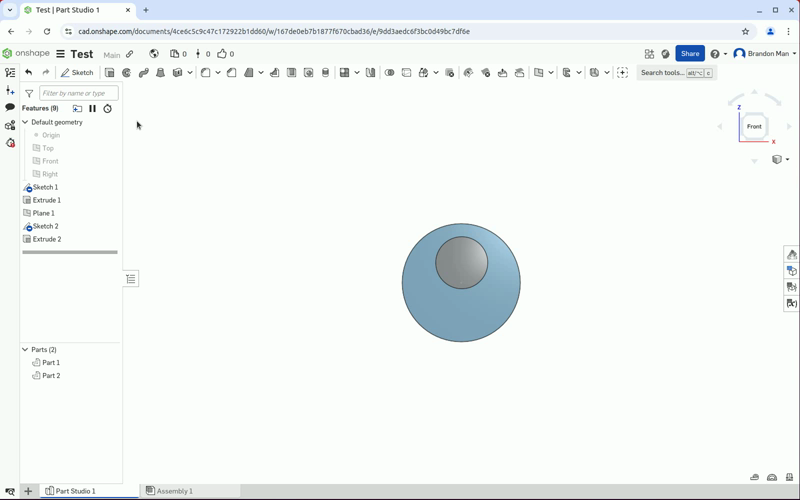
key(left, 2)
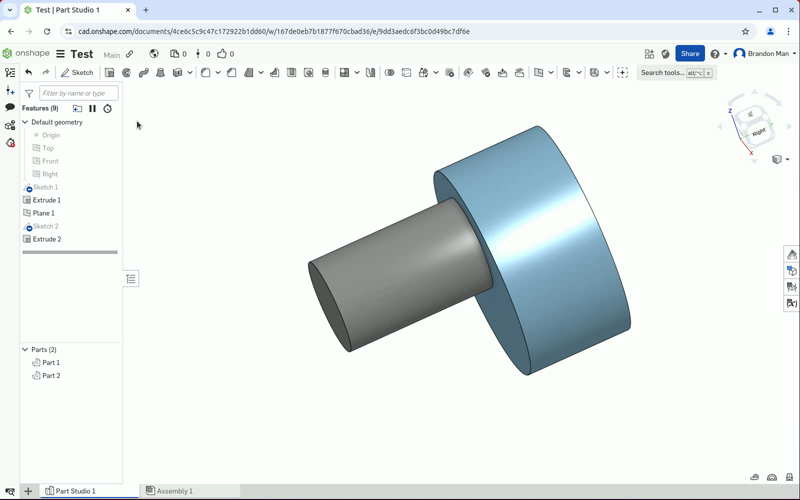
key(down, 2)
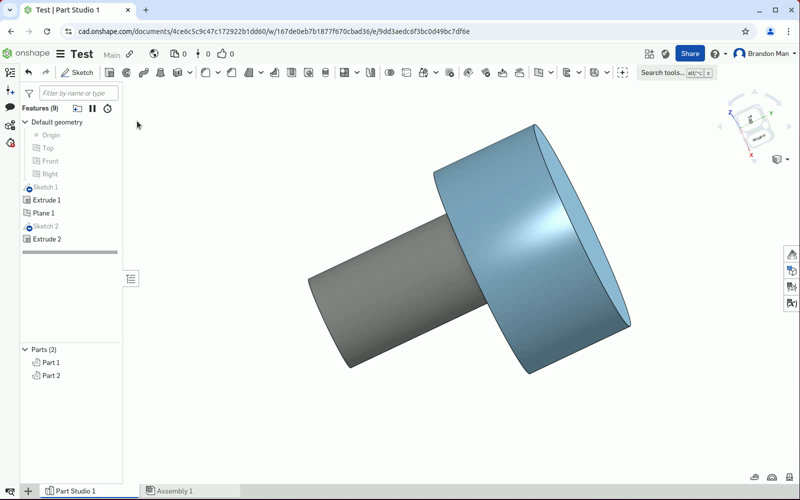
key(up, 2)
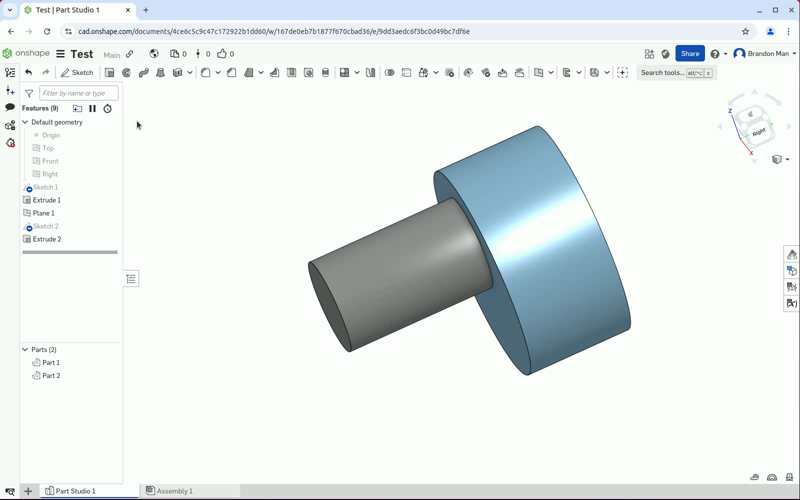
key(right, 2)
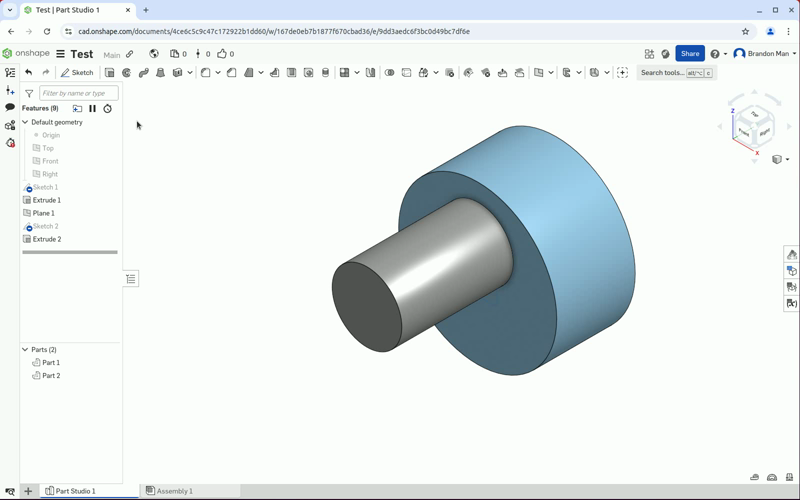
mouse_move(73, 189)
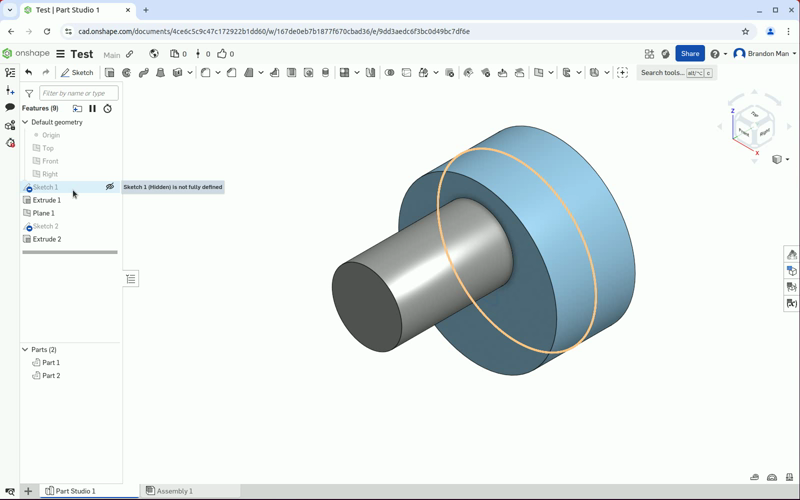
click(73, 189)